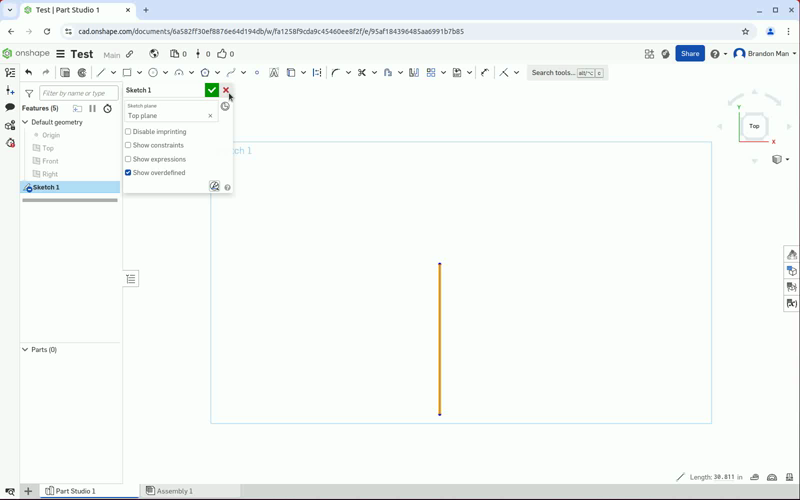
key(shift+h)
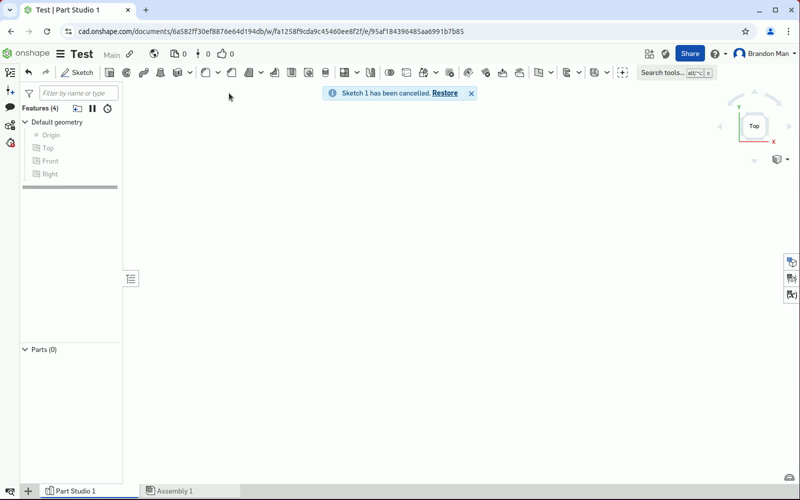
mouse_move(73, 352)
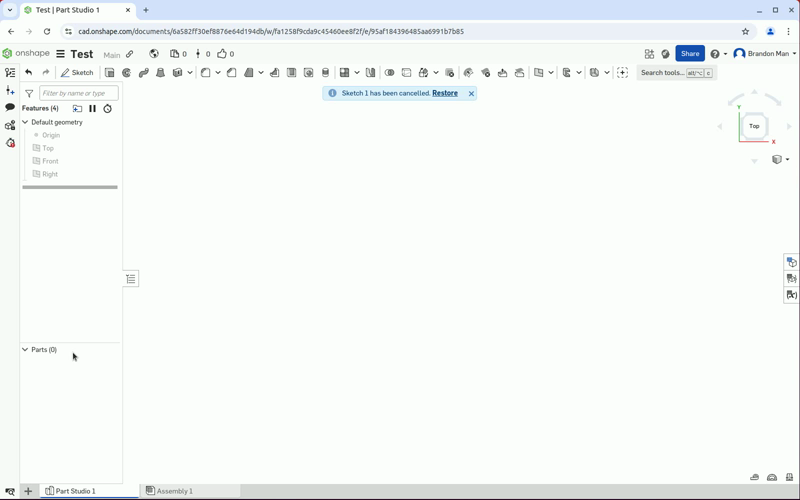
key(y)
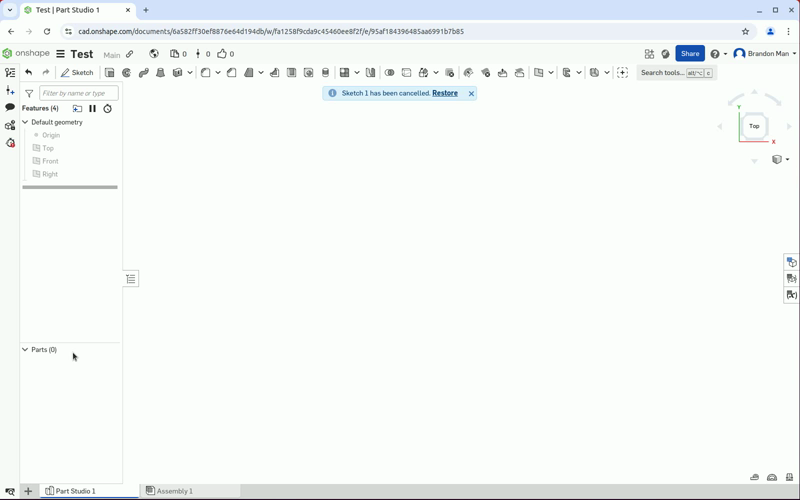
key(shift+p)
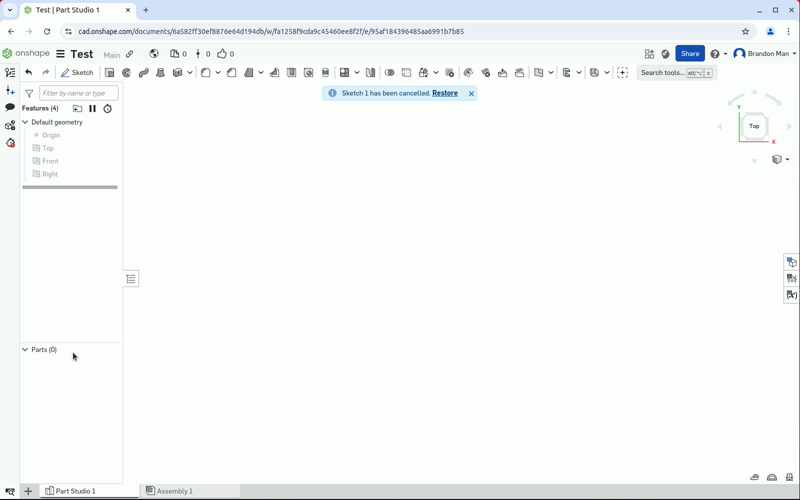
key(space)
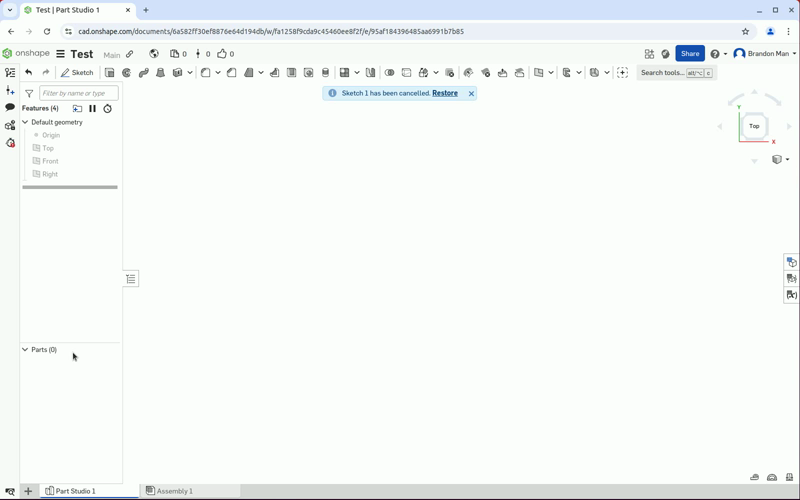
key_down(shift)
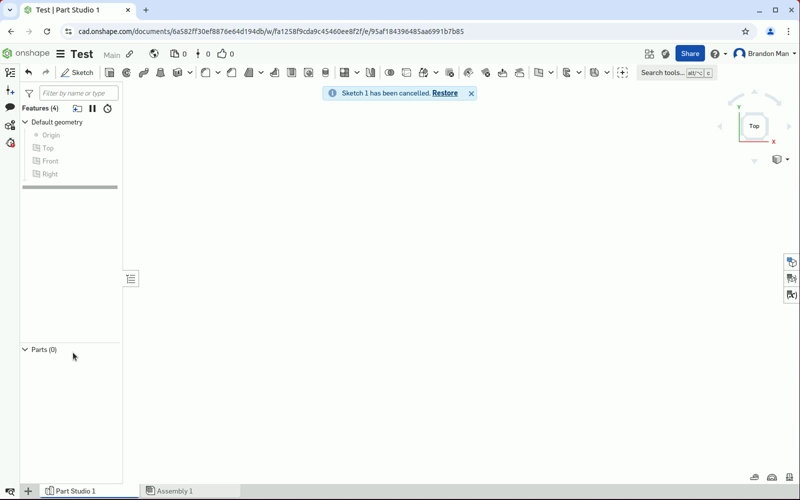
key(up)
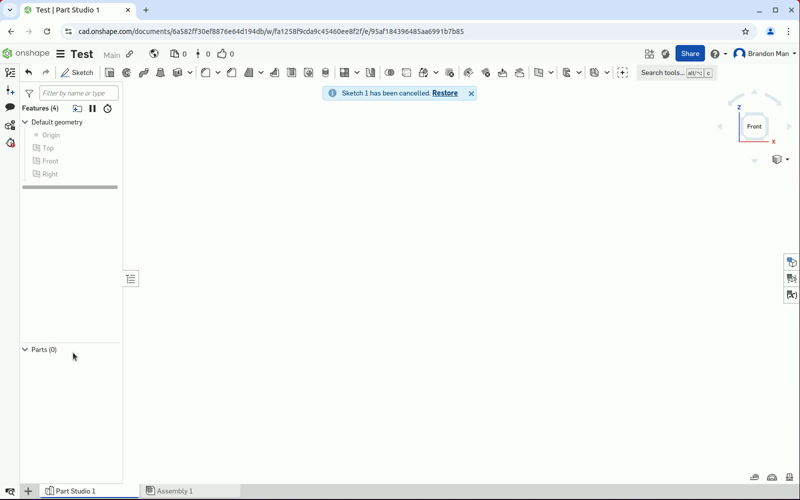
key_up(shift)
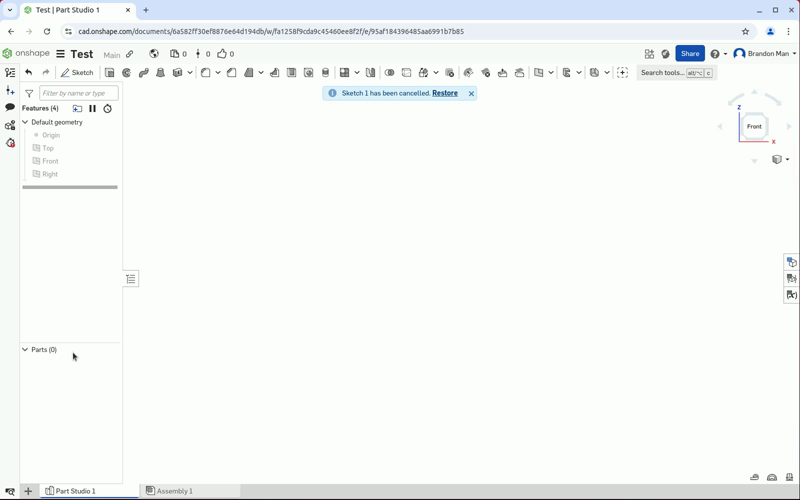
mouse_move(73, 352)
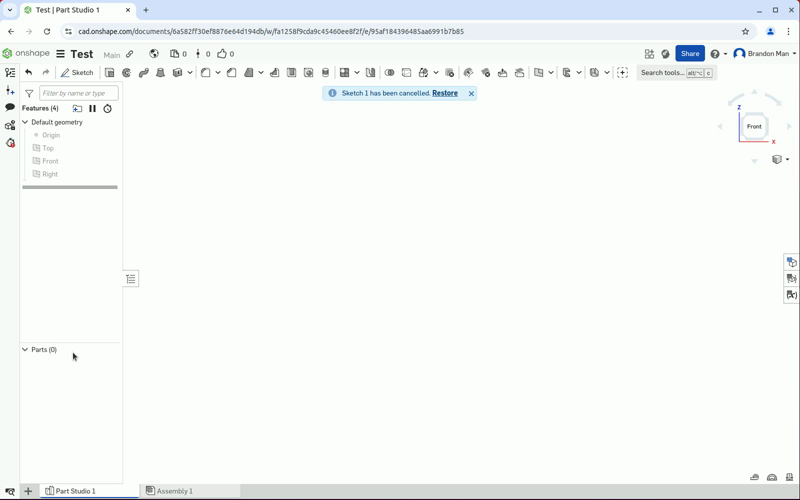
key(shift+y)
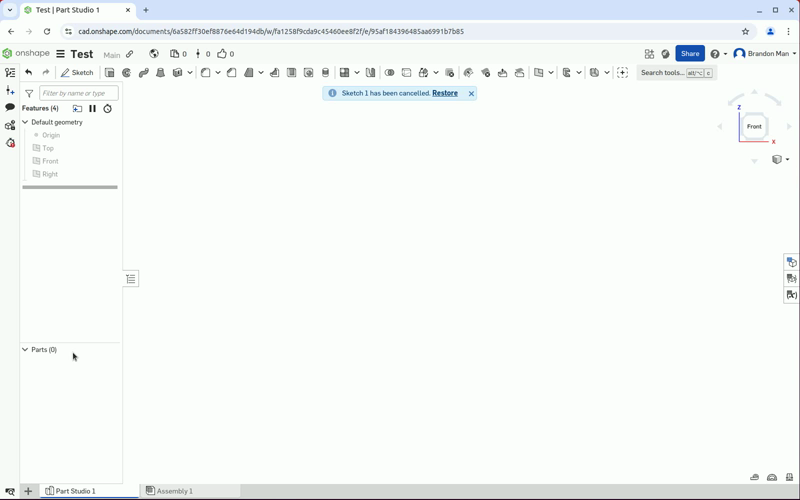
key(shift+s)
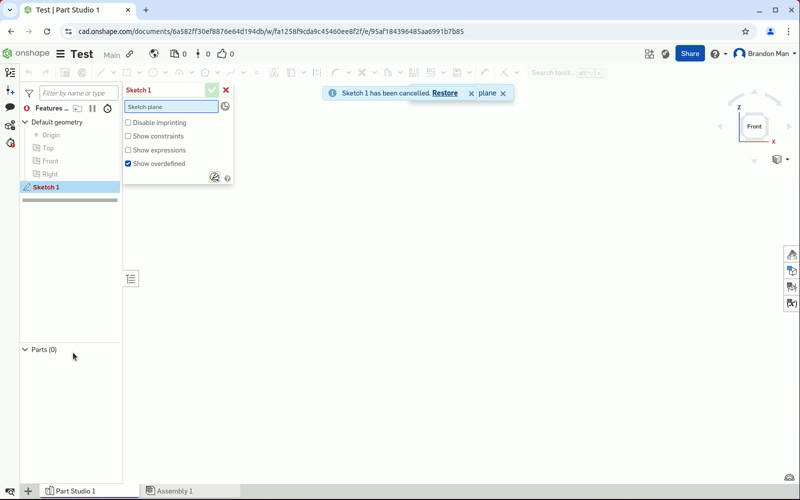
mouse_move(73, 163)
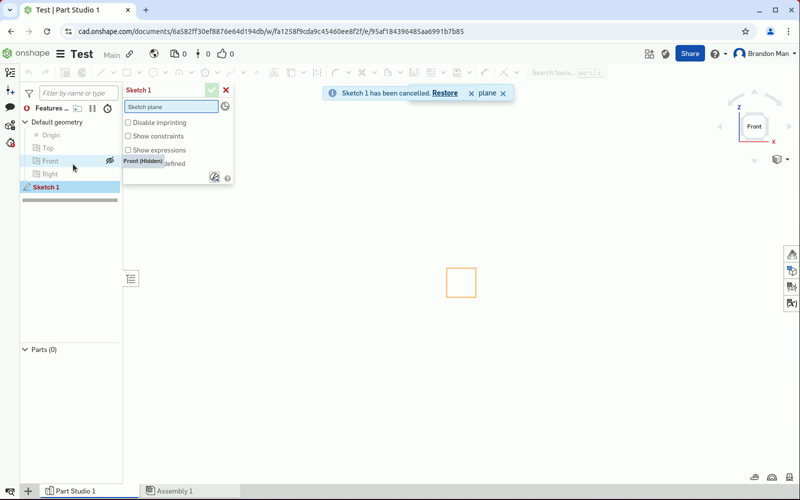
click(73, 163)
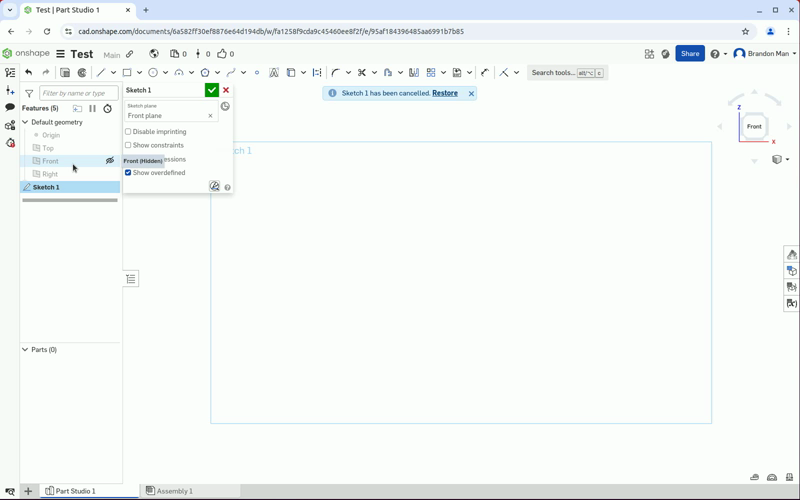
mouse_move(73, 352)
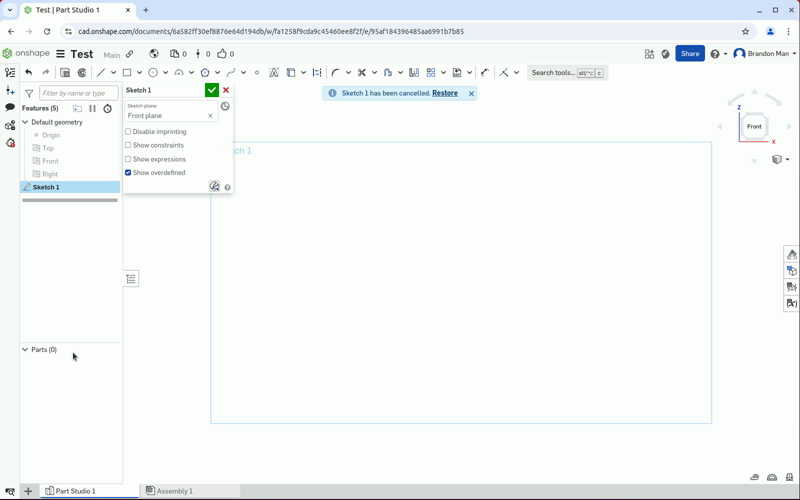
key(y)
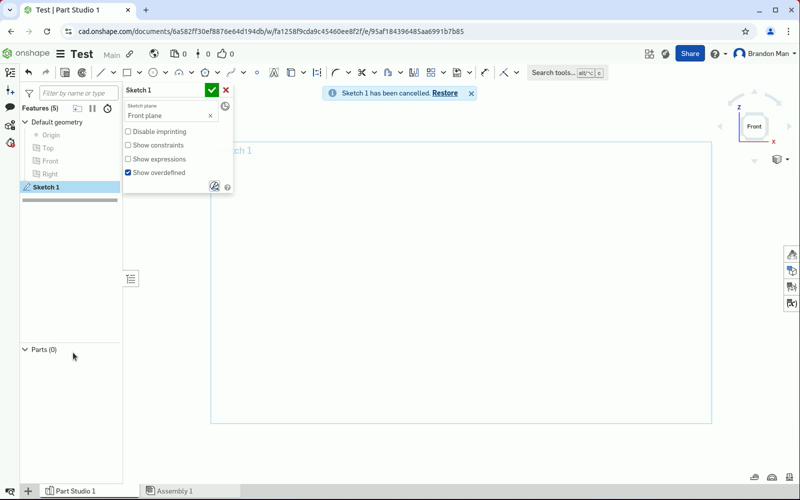
key(c)
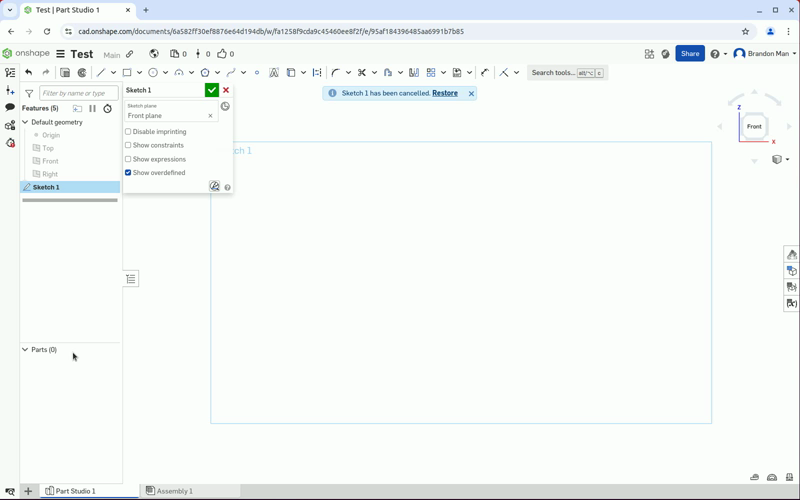
key_down(shift)
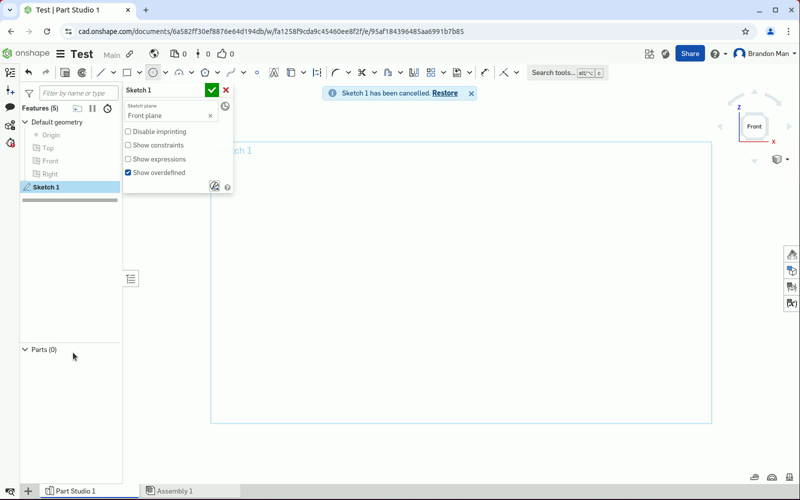
mouse_move(460, 282)
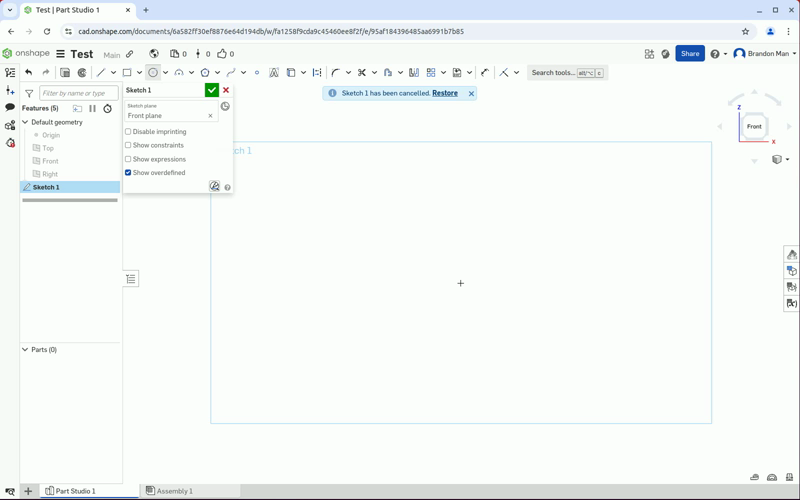
click(460, 282)
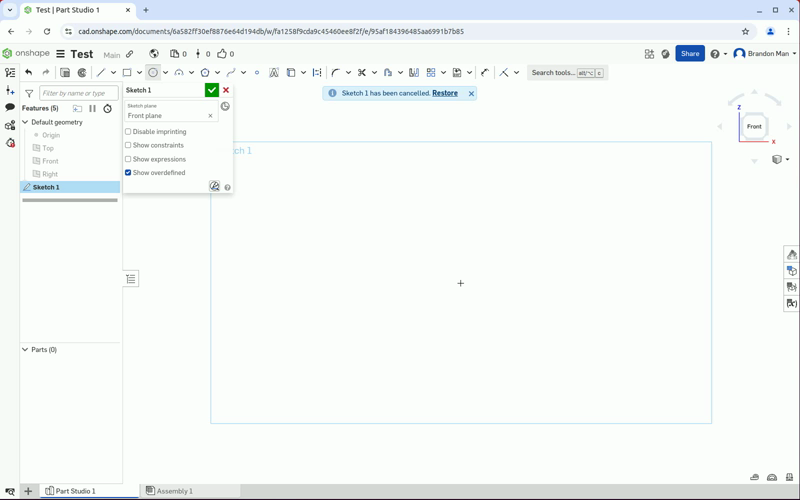
key_up(shift)
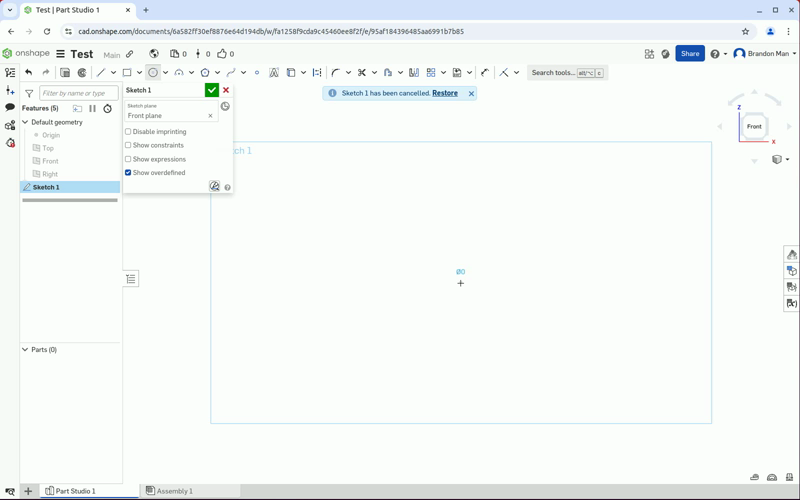
mouse_move(487, 282)
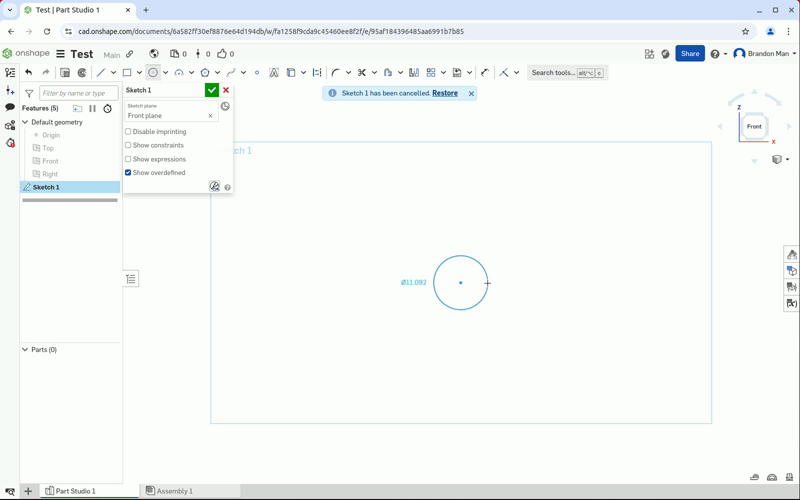
click(487, 282)
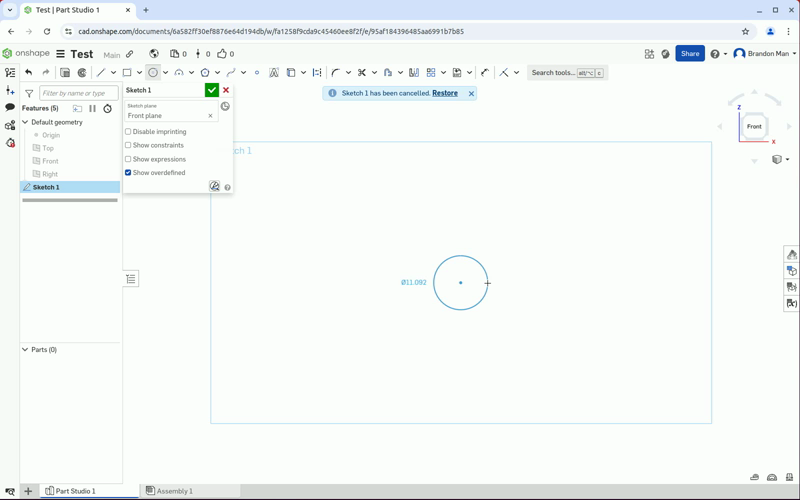
key(esc)
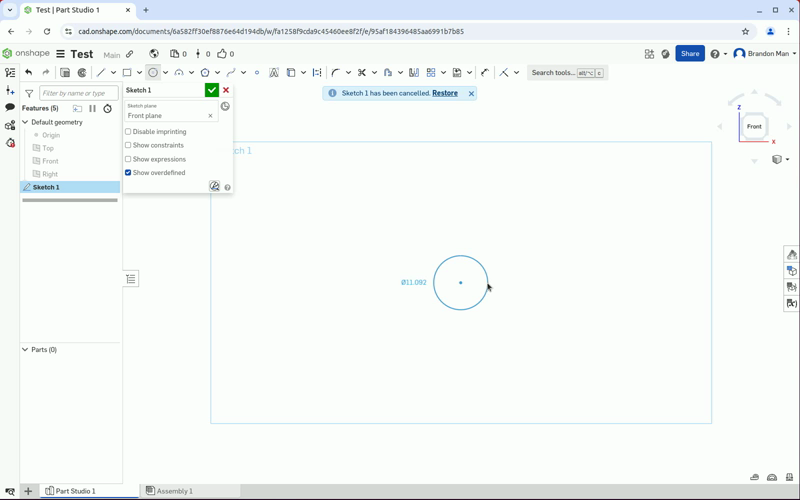
mouse_move(480, 281)
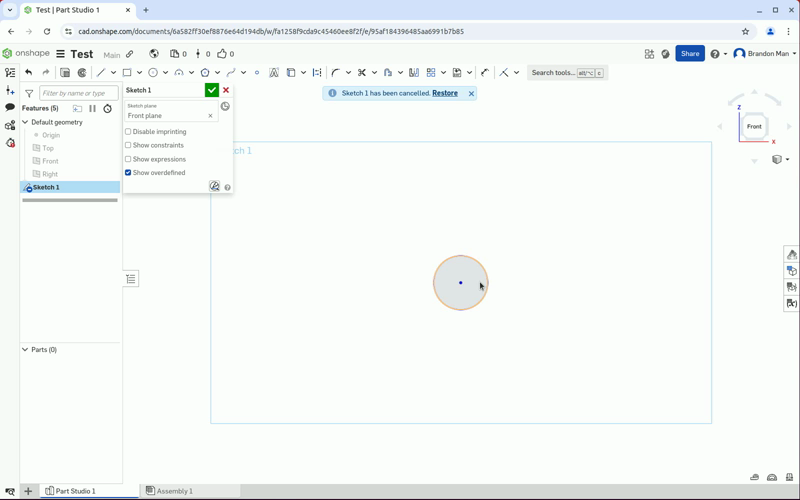
click(480, 281)
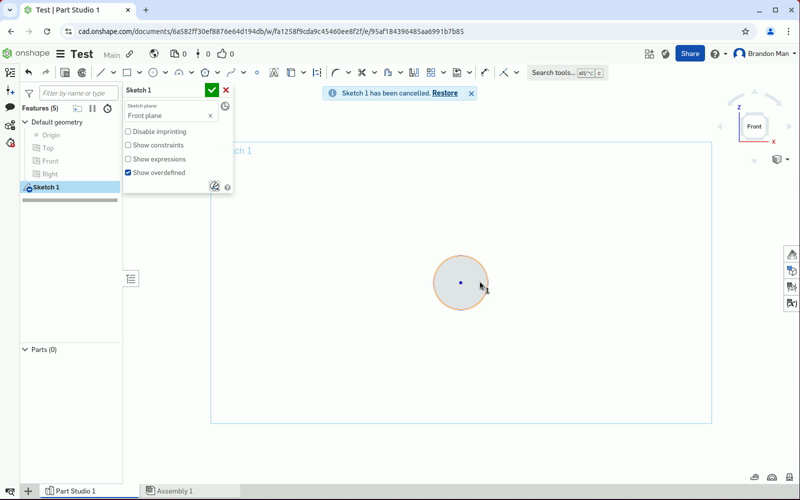
mouse_move(73, 352)
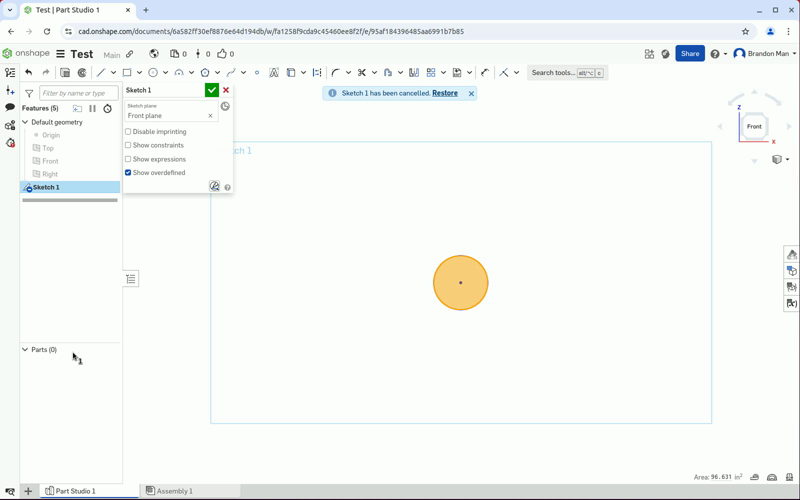
key(shift+y)
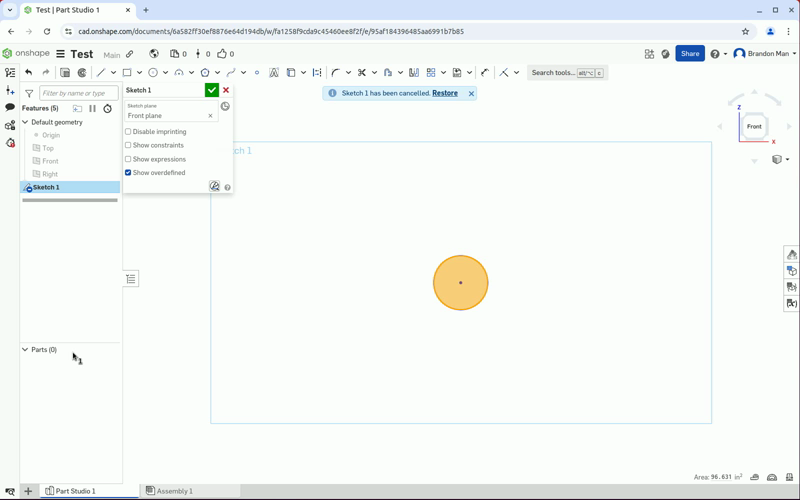
key(shift+e)
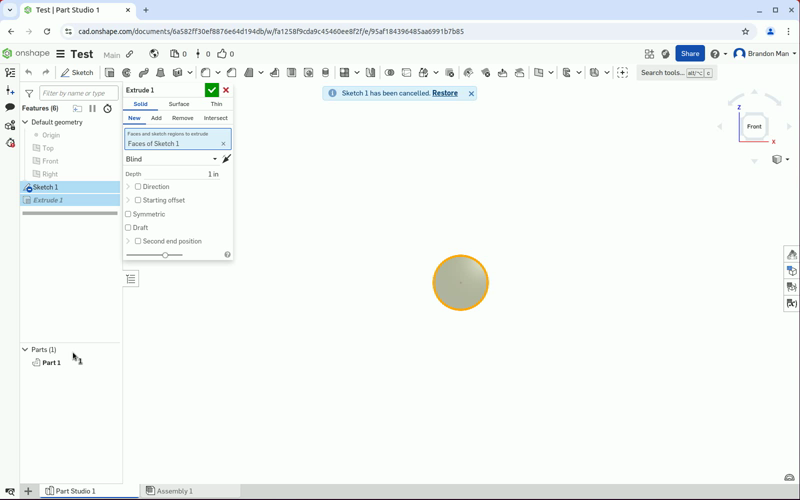
mouse_move(143, 106)
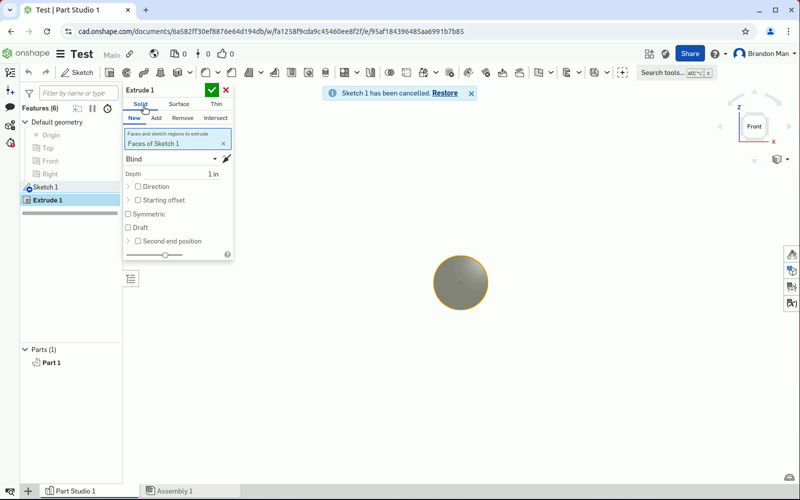
click(143, 106)
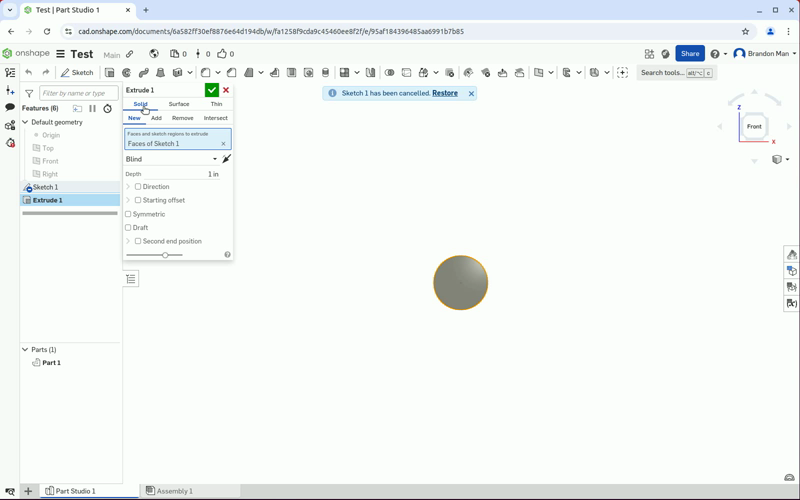
mouse_move(137, 120)
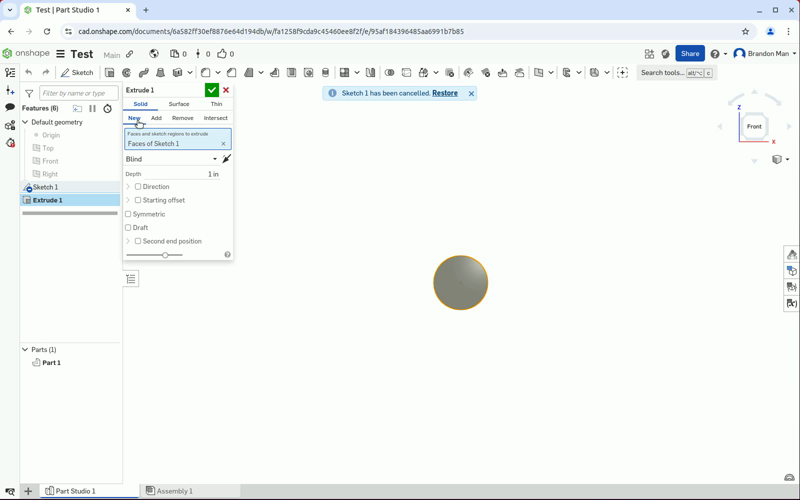
click(137, 120)
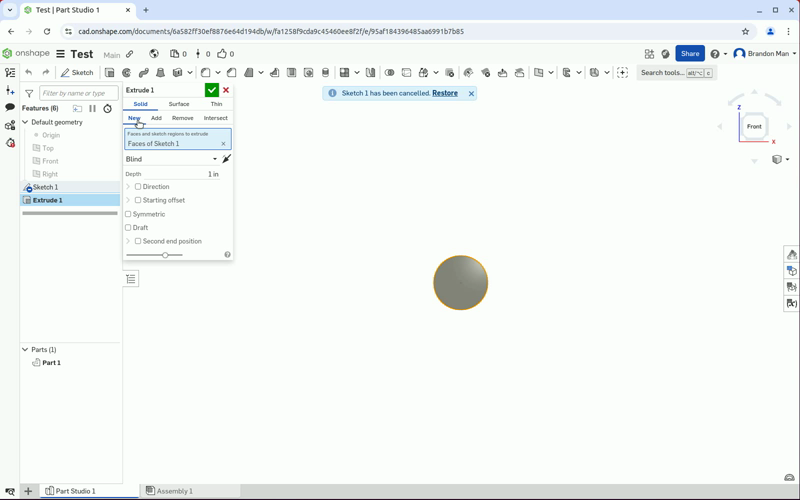
key(tab, 4)
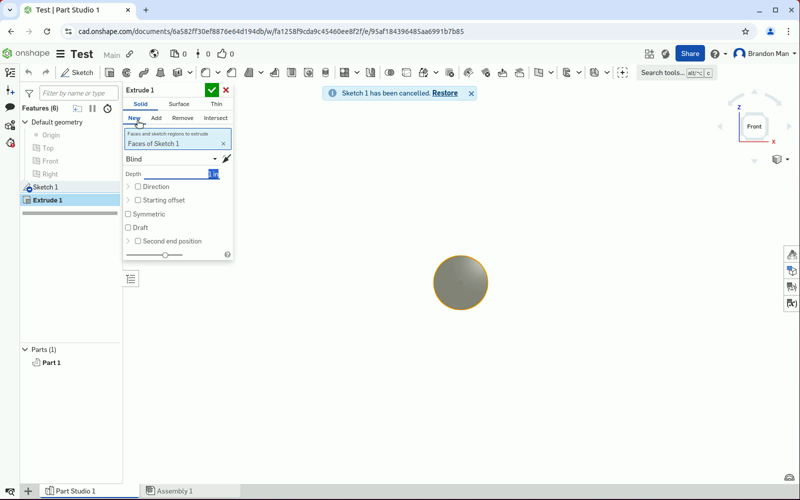
text(23.108)
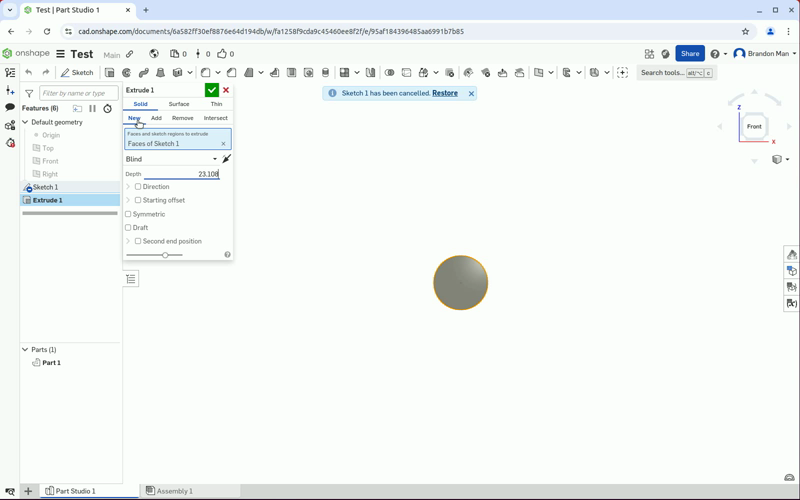
key(tab, 3)
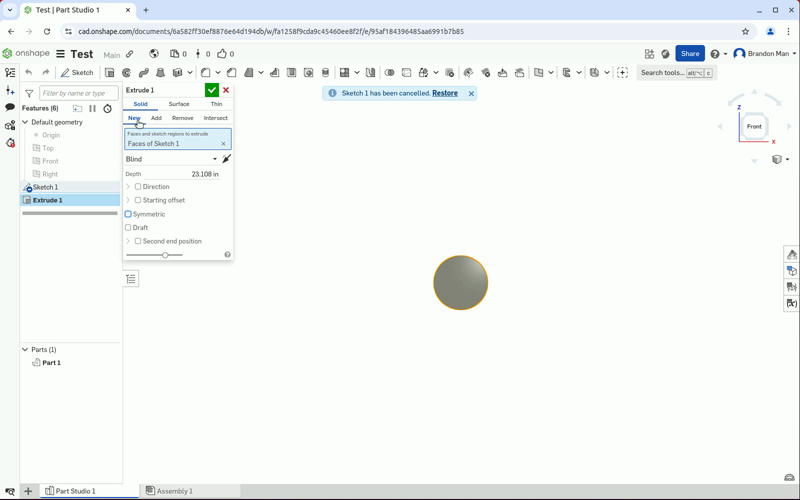
key(tab, 2)
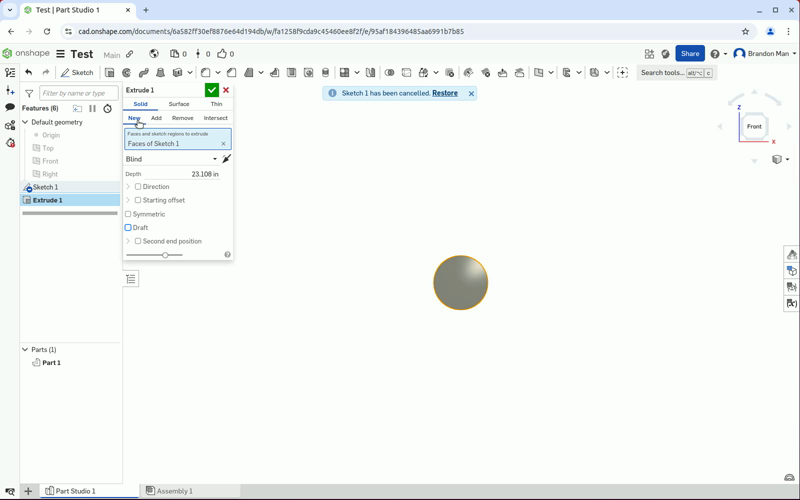
key(space)
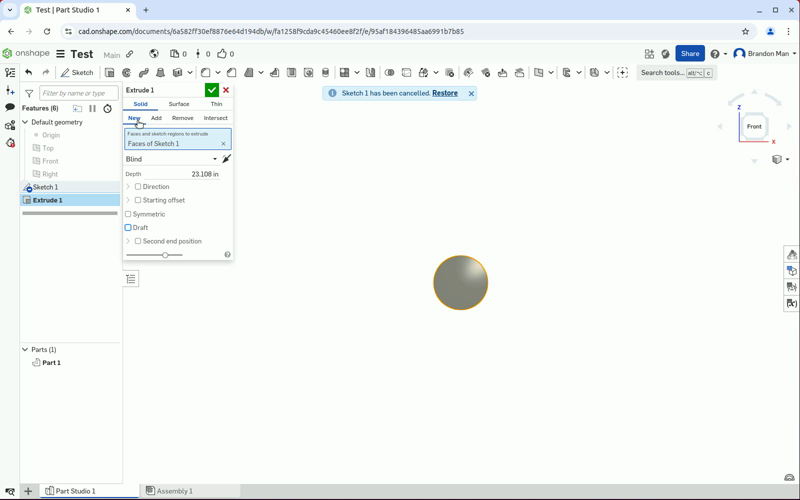
key(tab, 3)
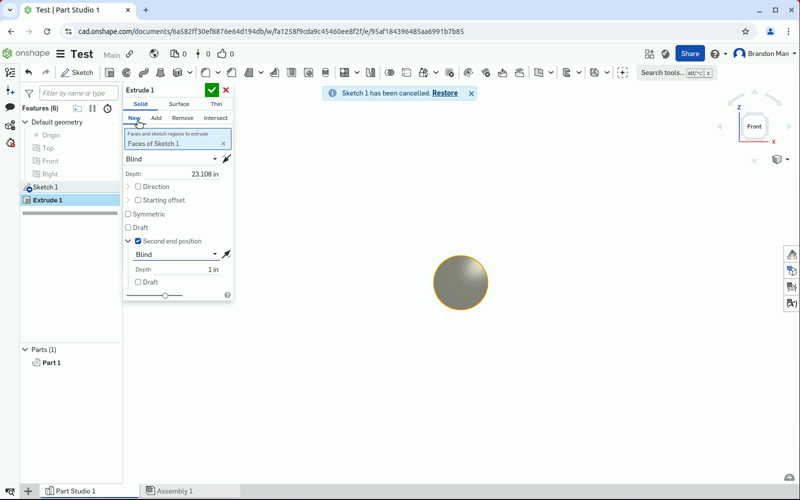
text(23.108)
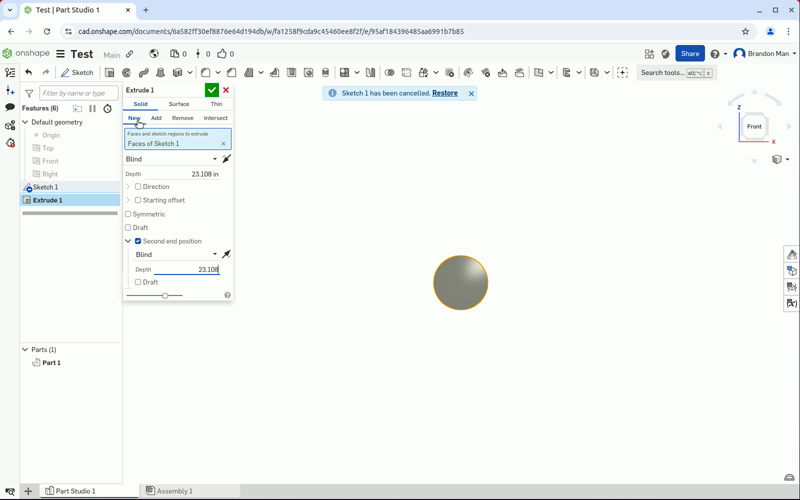
key(enter)
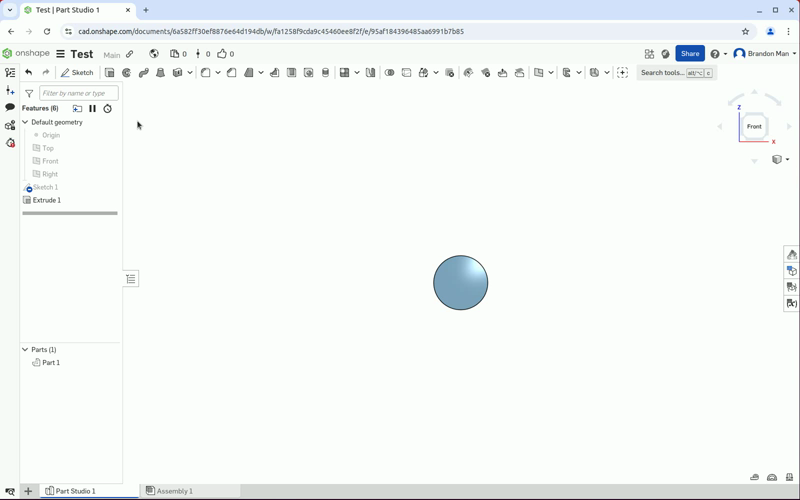
key(shift+h)
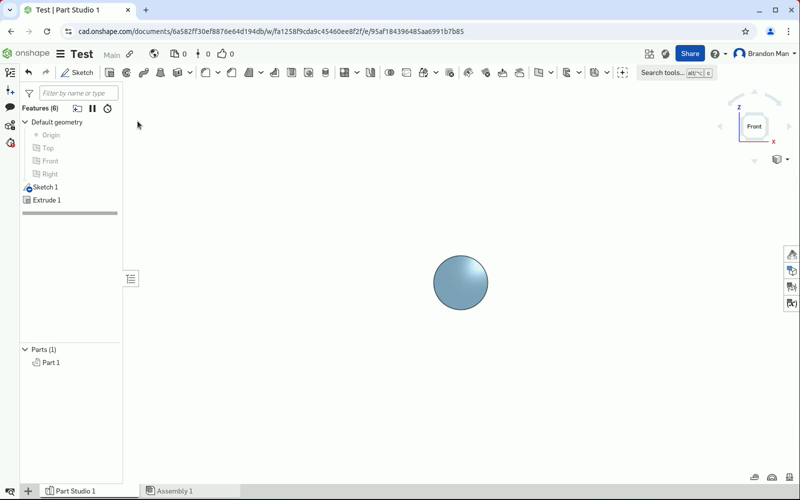
key(shift+h)
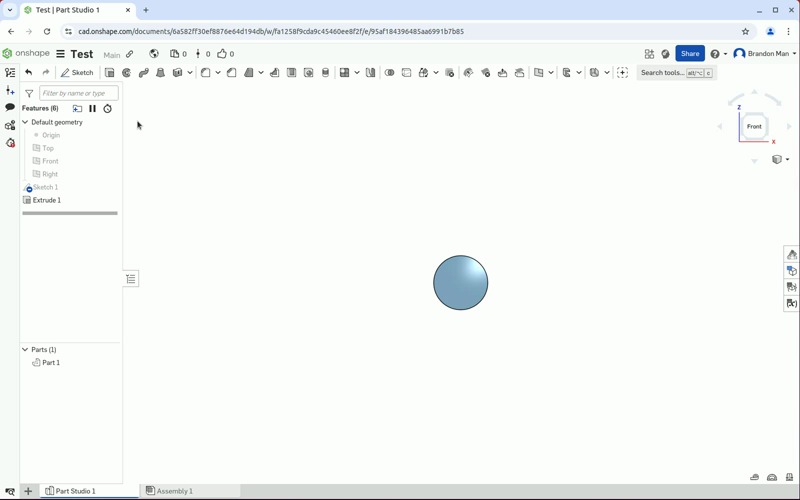
mouse_move(73, 189)
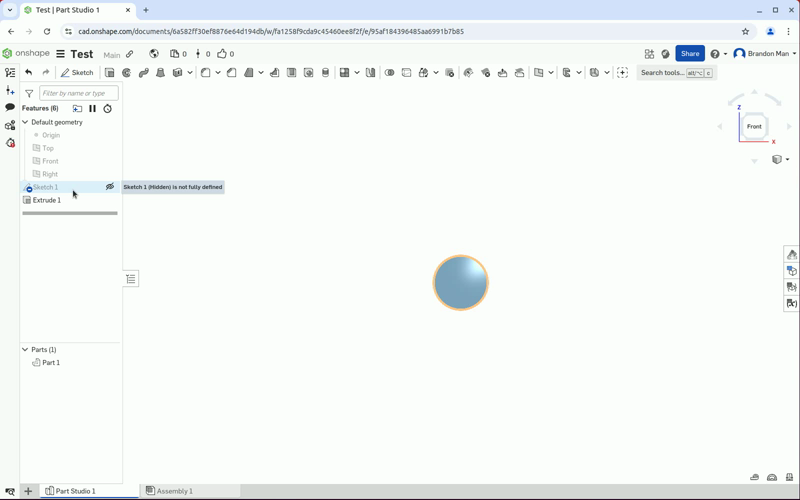
click(73, 189)
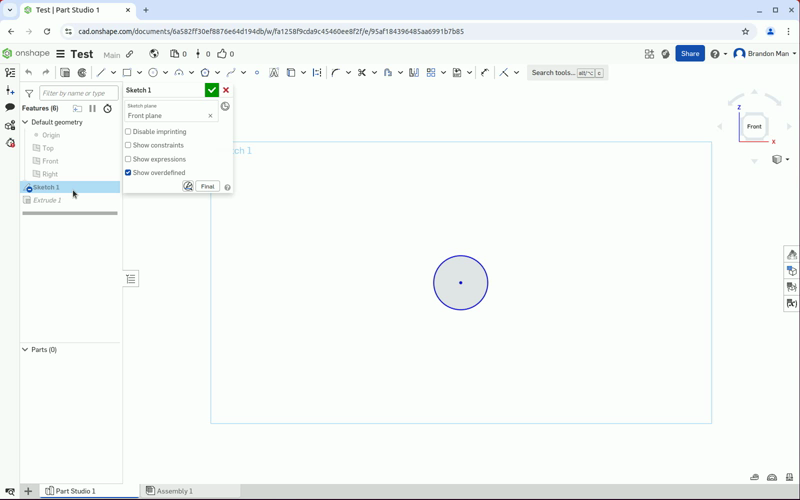
mouse_move(229, 92)
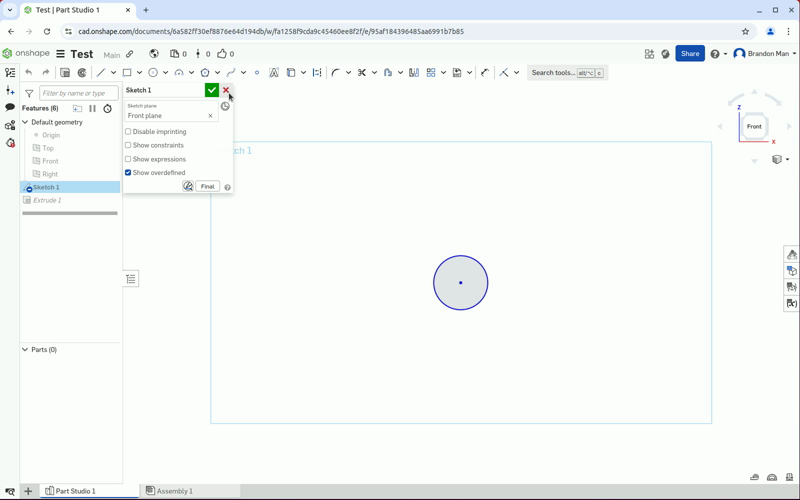
click(229, 92)
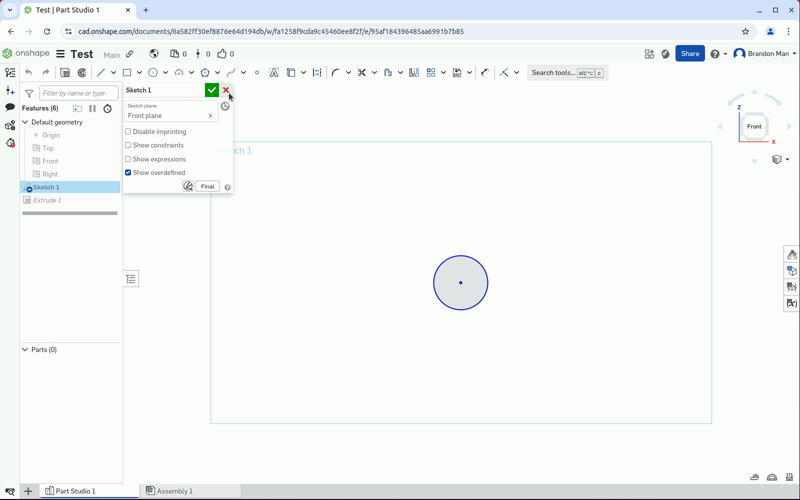
key(shift+s)
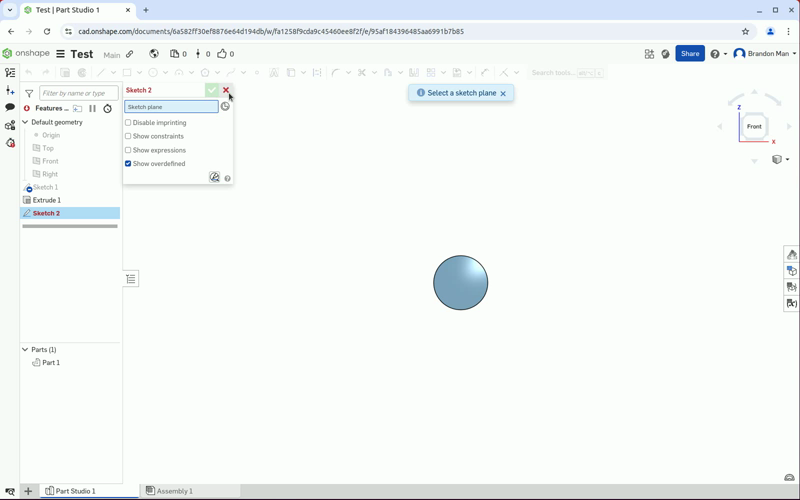
mouse_move(73, 163)
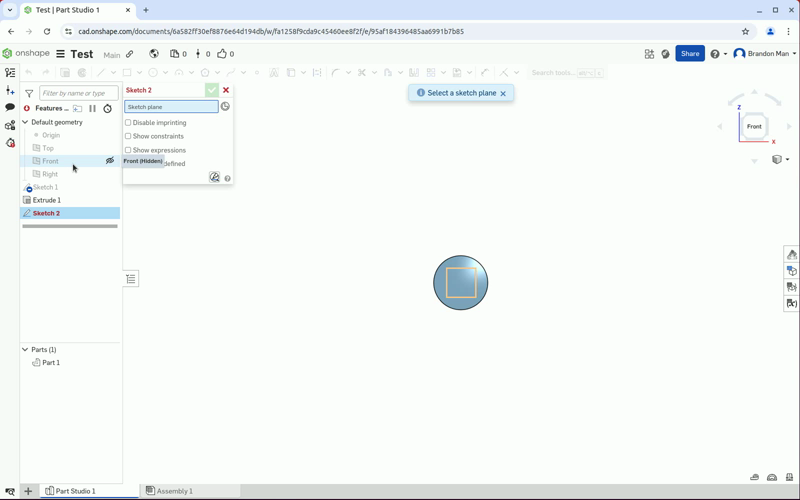
click(73, 163)
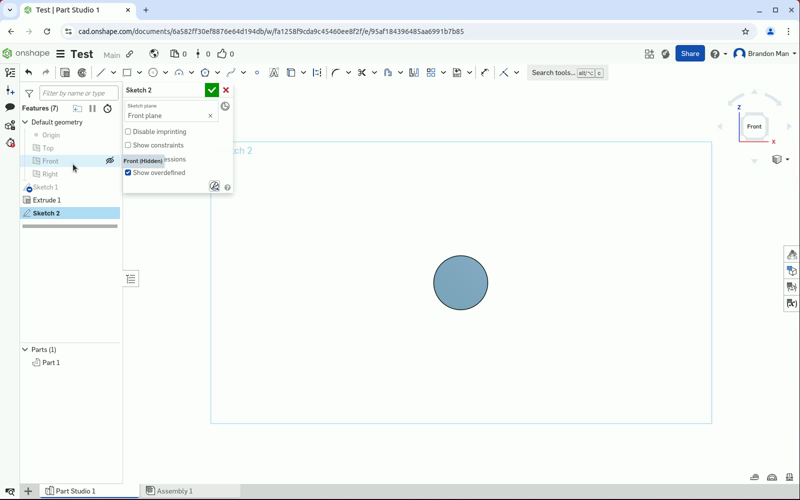
mouse_move(73, 352)
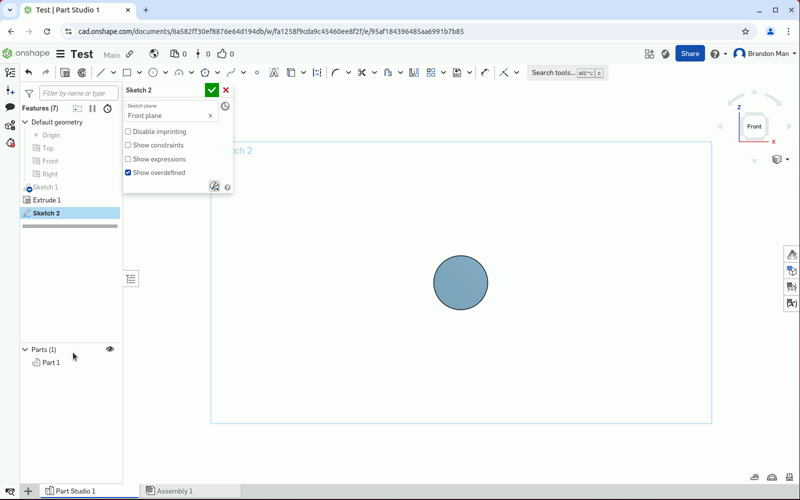
key(y)
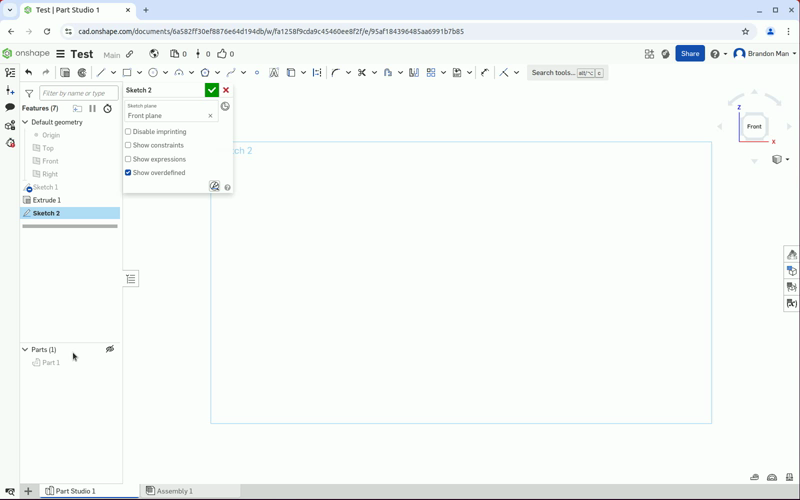
key(c)
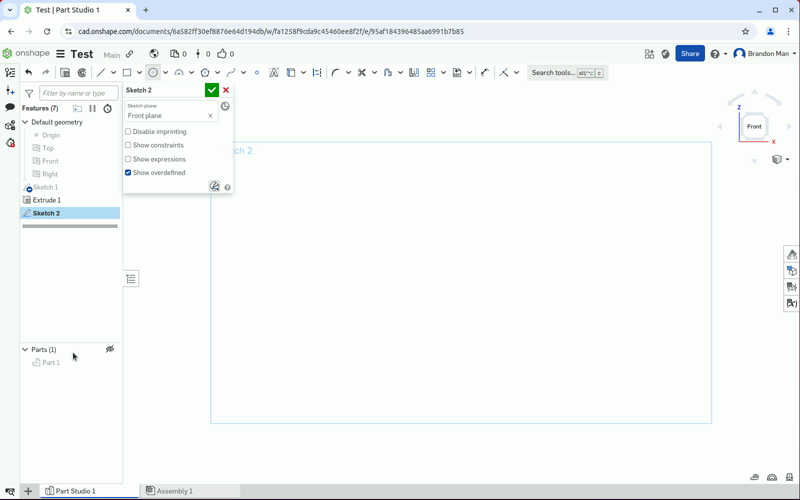
key_down(shift)
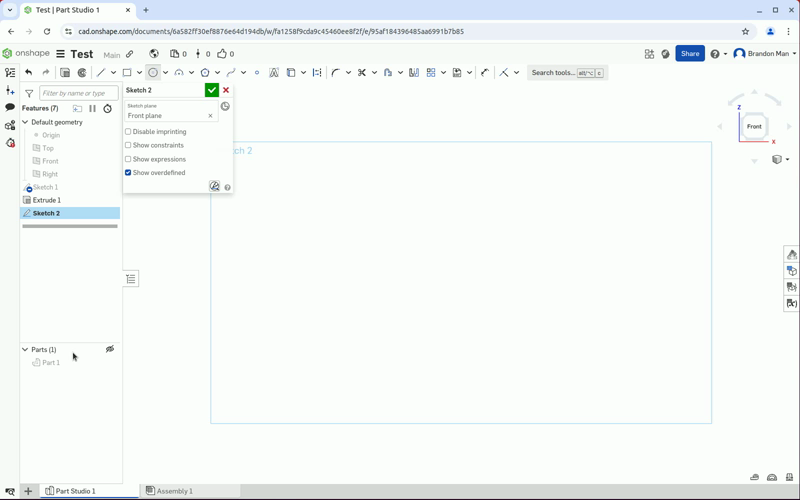
mouse_move(406, 282)
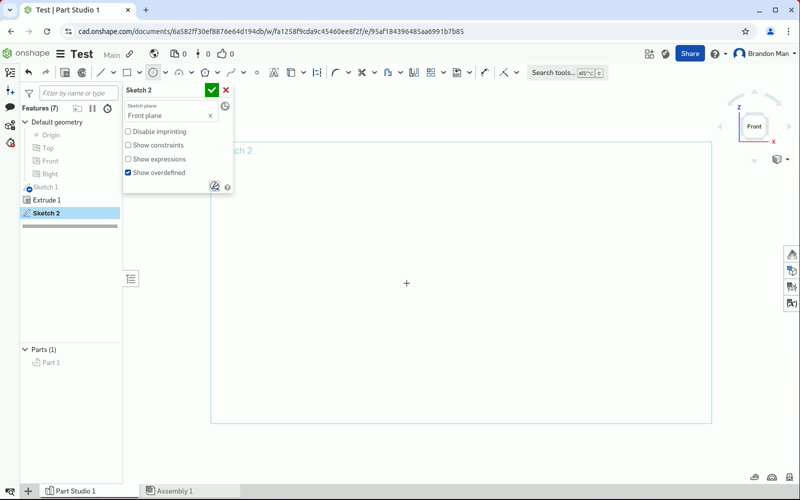
click(406, 282)
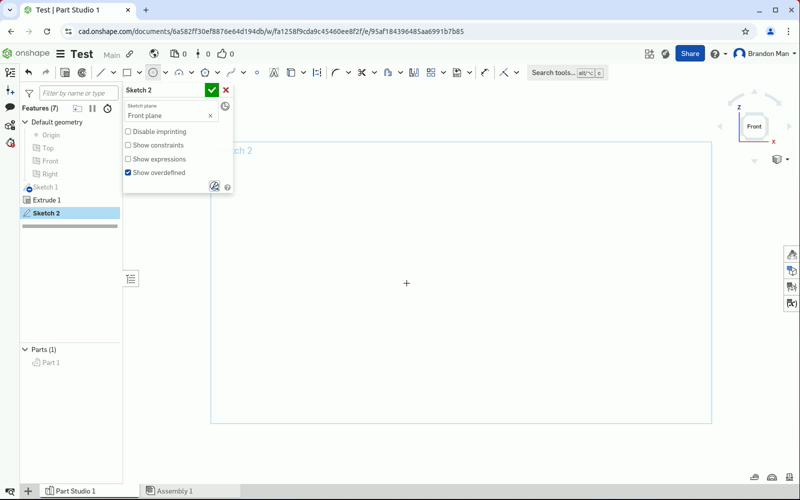
key_up(shift)
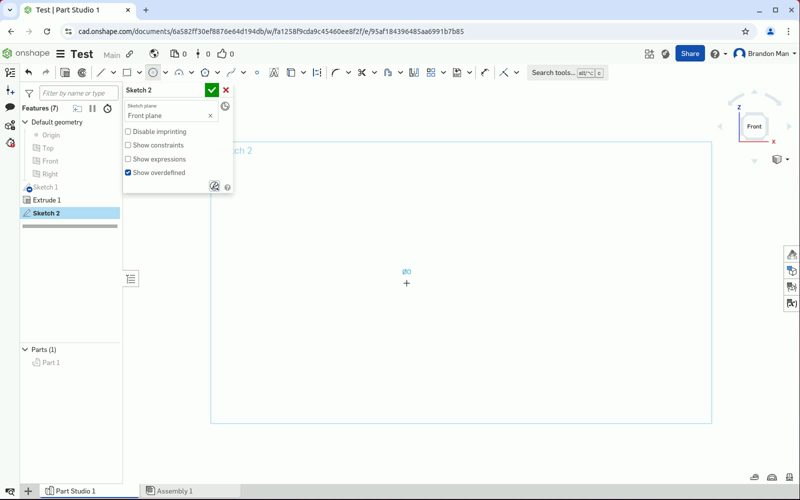
mouse_move(433, 282)
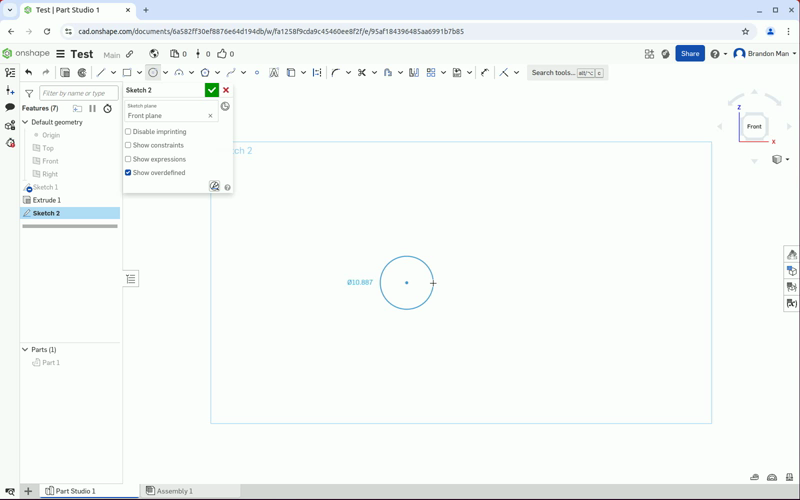
click(433, 282)
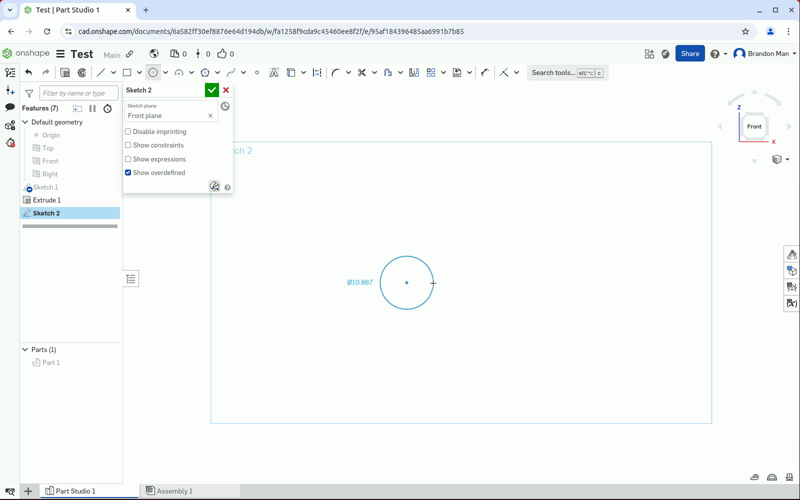
key(esc)
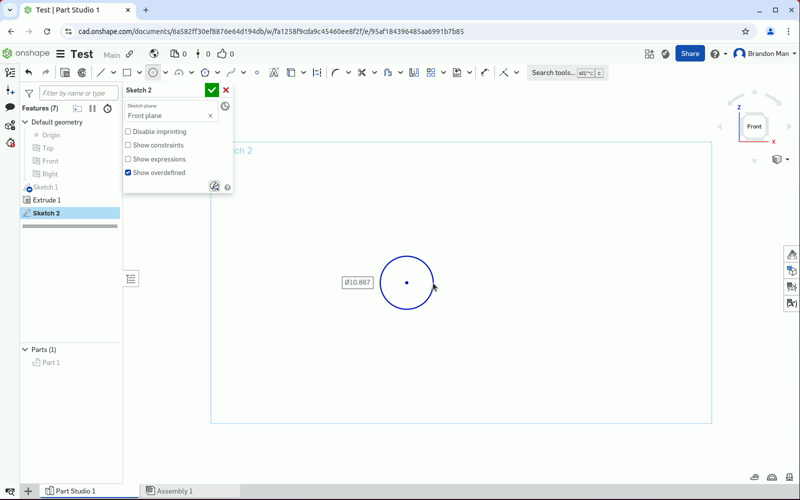
mouse_move(387, 268)
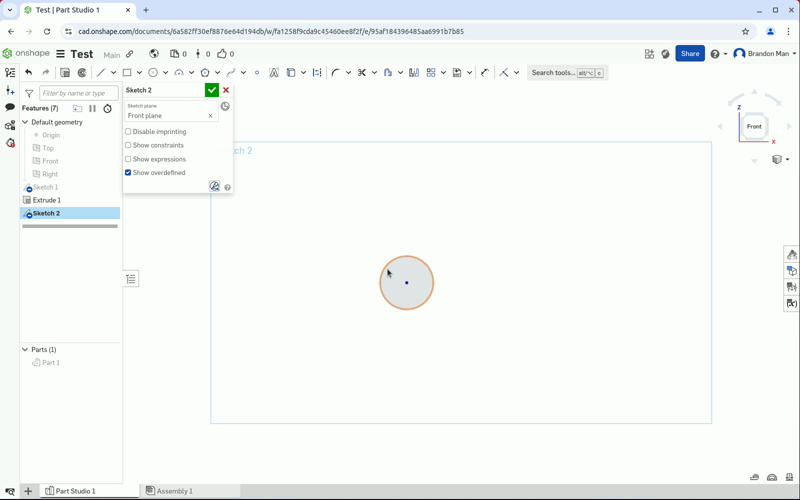
click(387, 268)
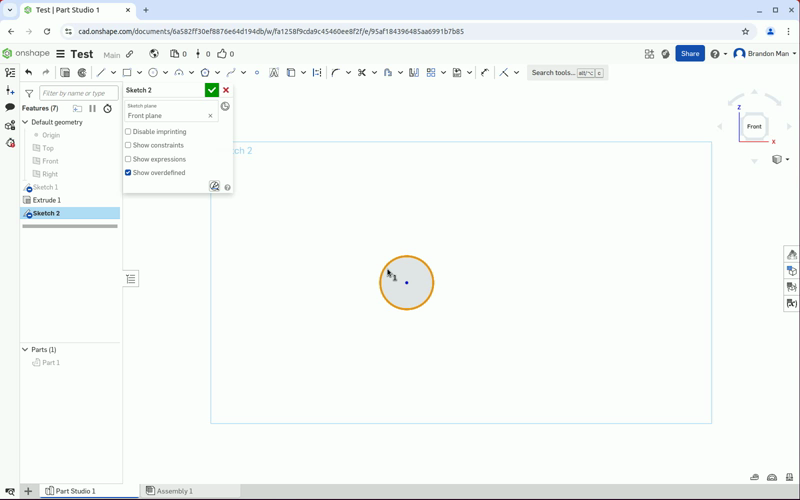
mouse_move(73, 352)
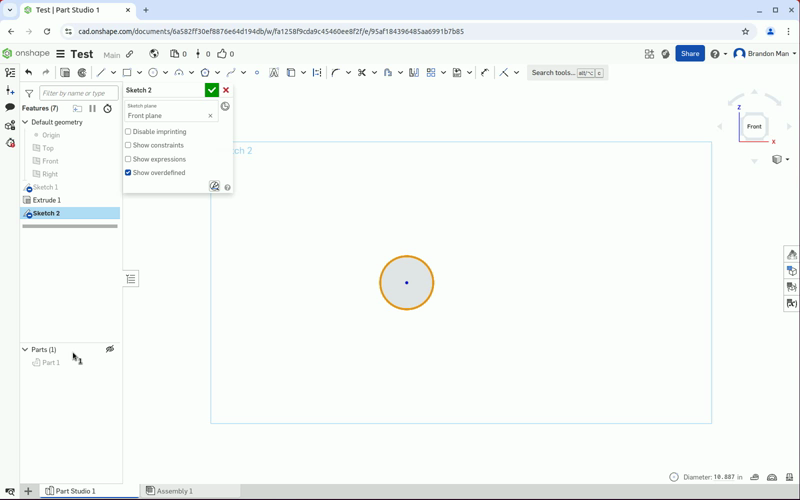
key(shift+y)
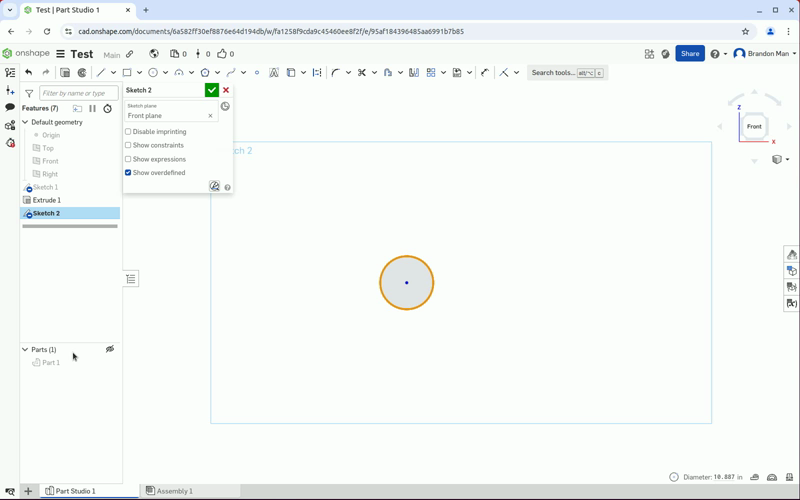
key(shift+e)
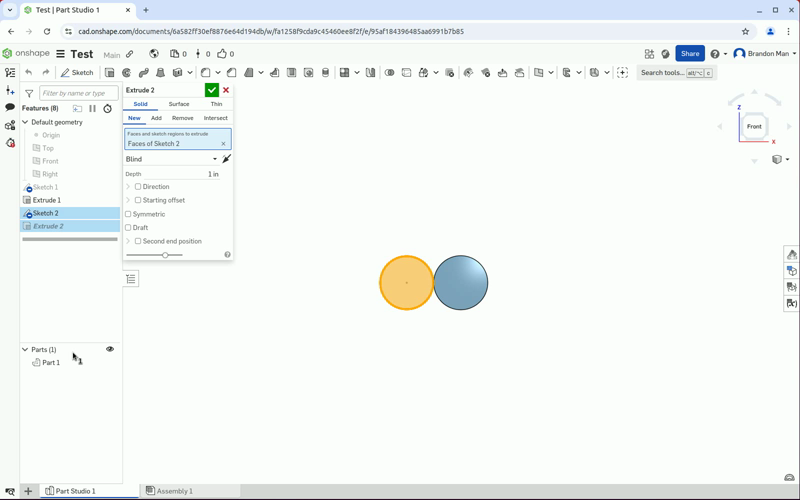
mouse_move(143, 106)
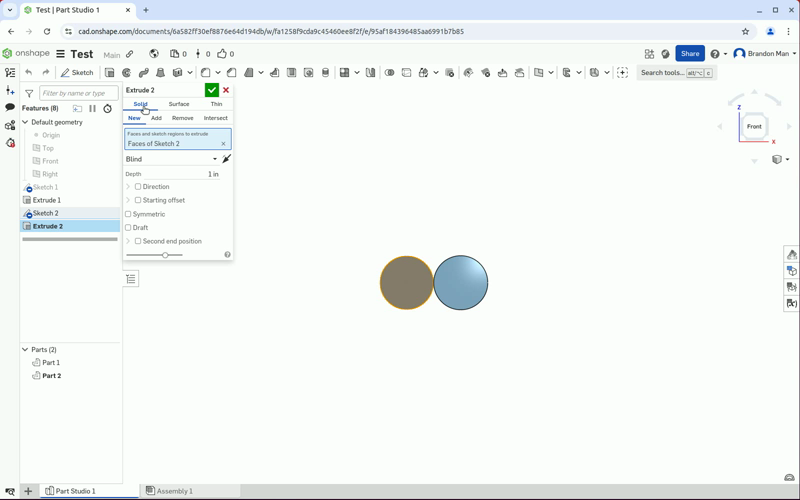
click(143, 106)
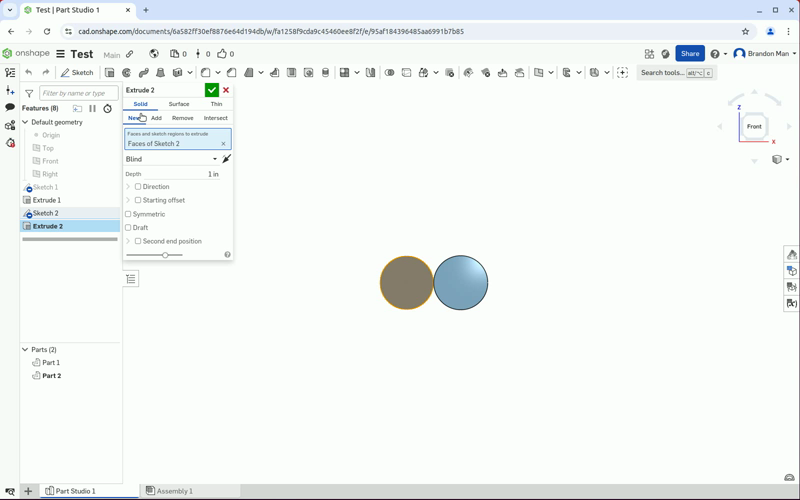
mouse_move(137, 120)
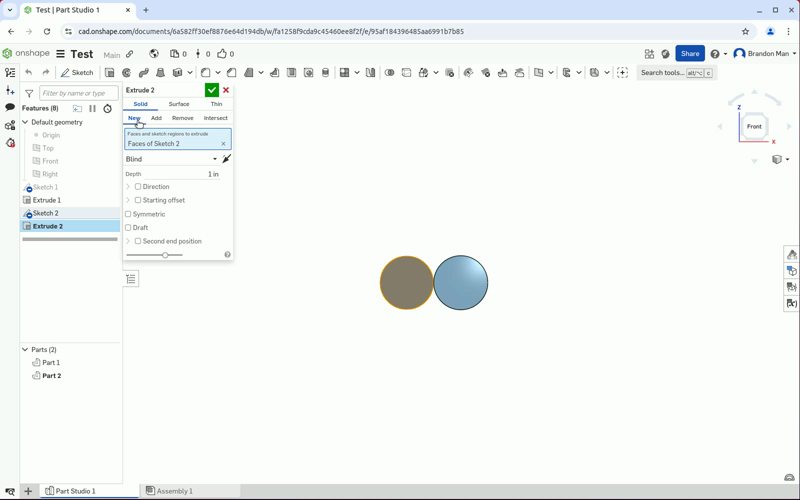
click(137, 120)
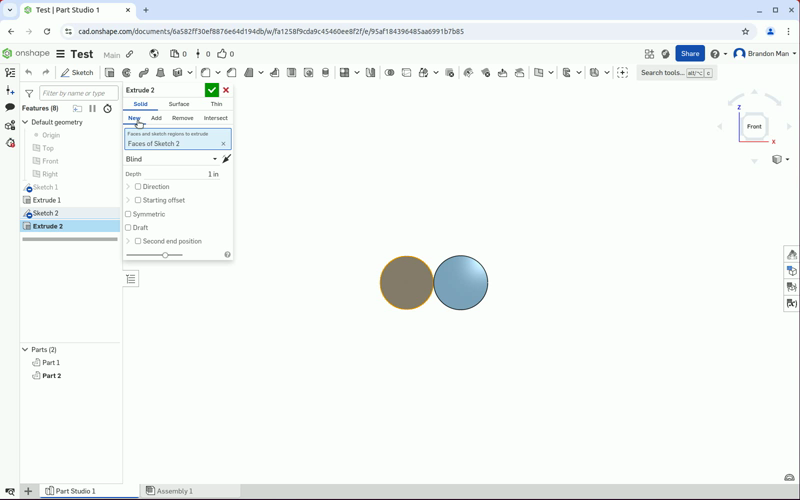
key(tab, 4)
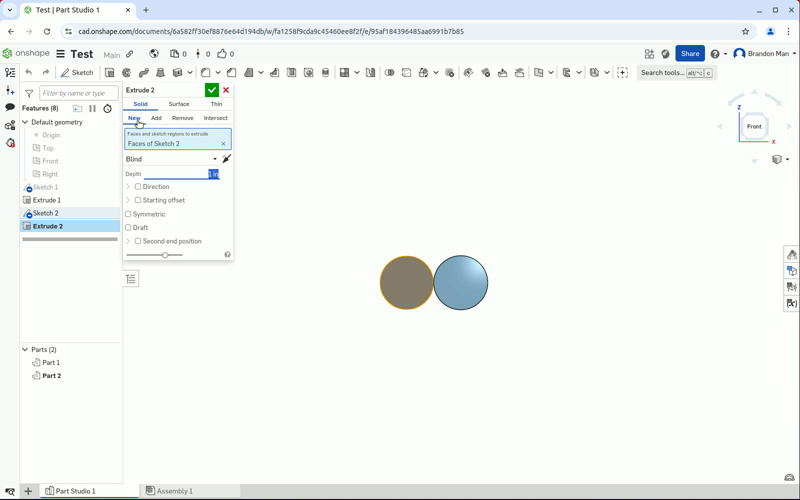
text(23.108)
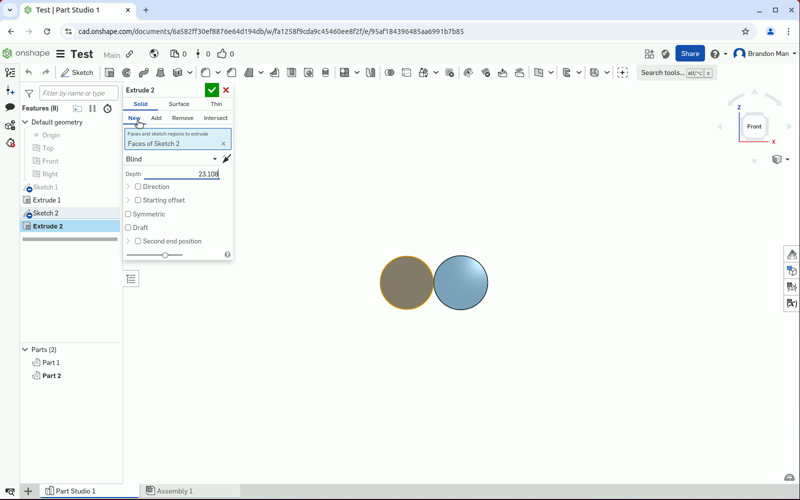
key(tab, 3)
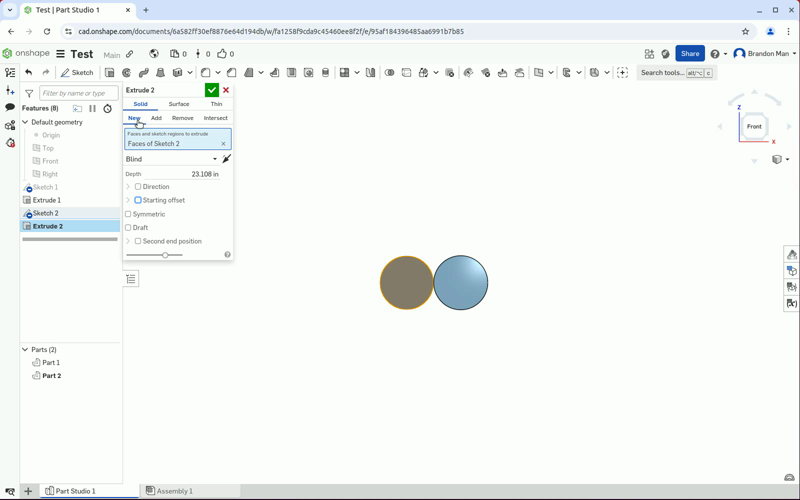
key(tab, 2)
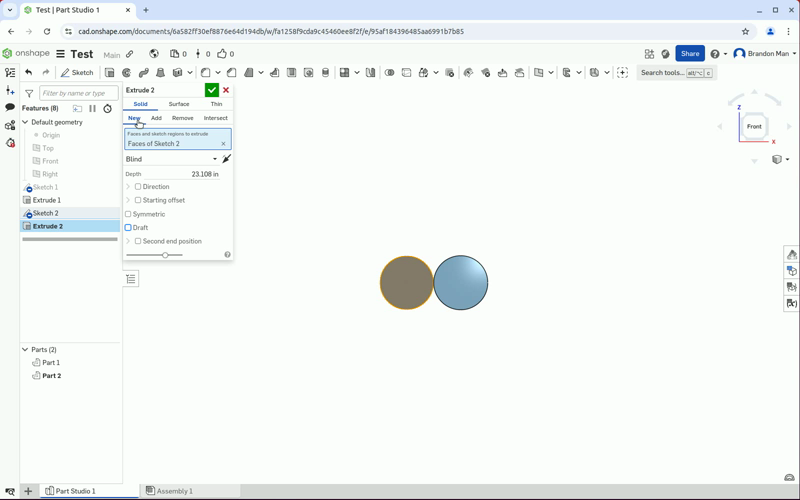
key(space)
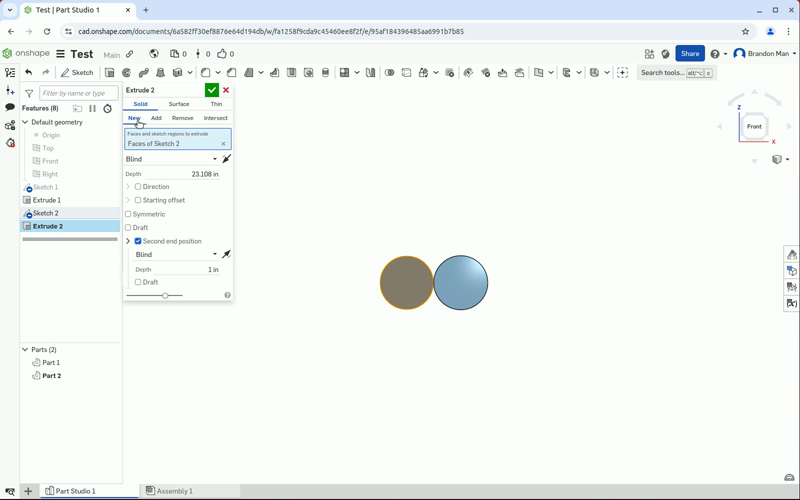
key(tab, 3)
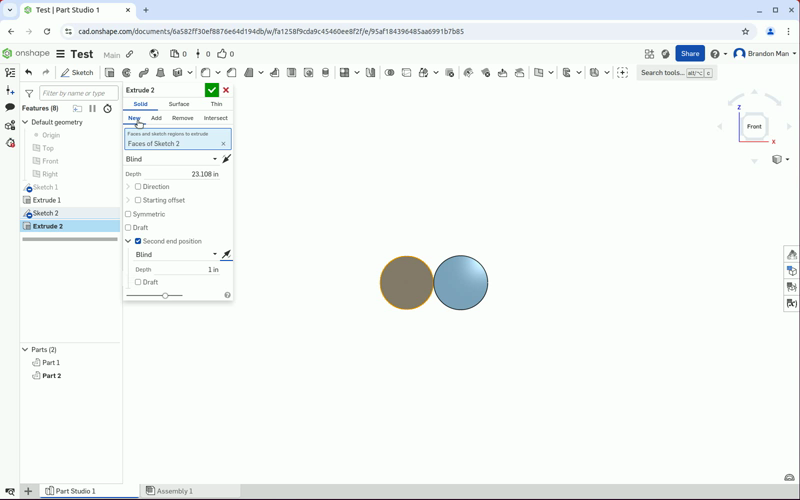
text(23.108)
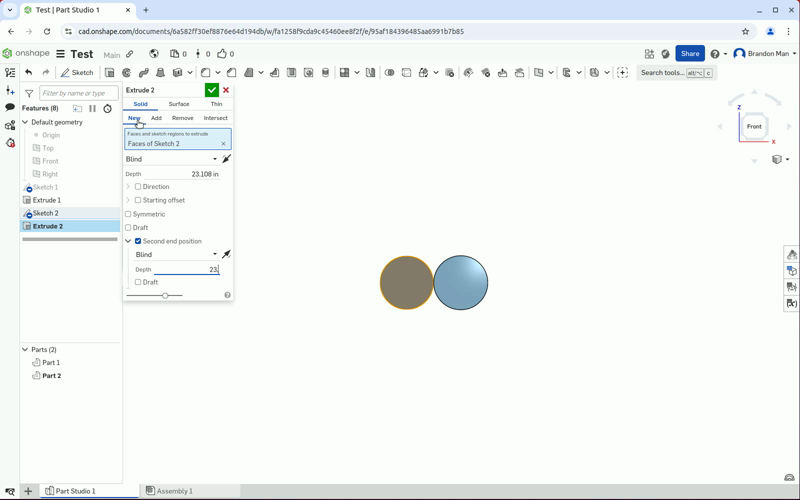
key(enter)
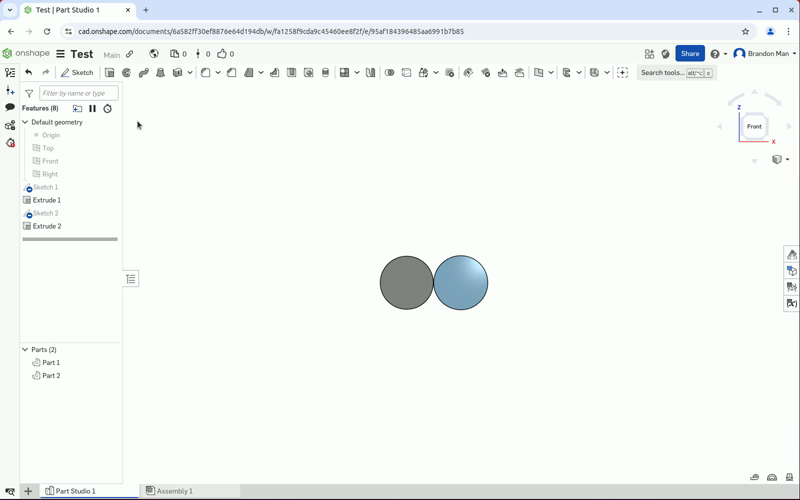
key(shift+h)
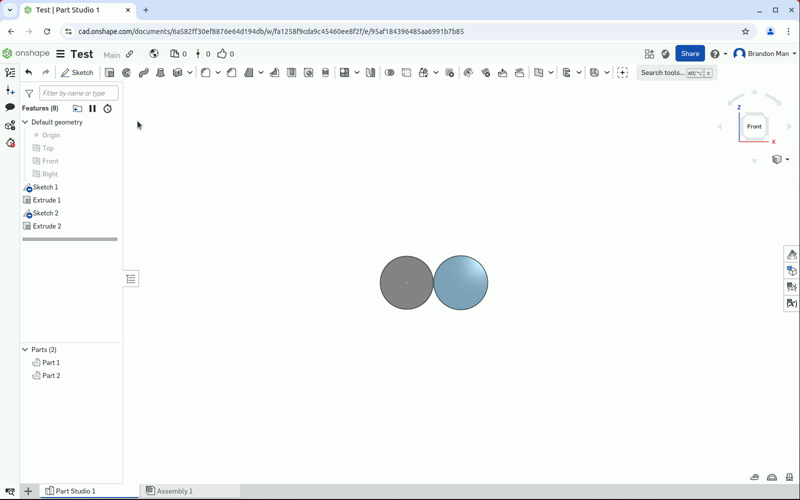
key(shift+h)
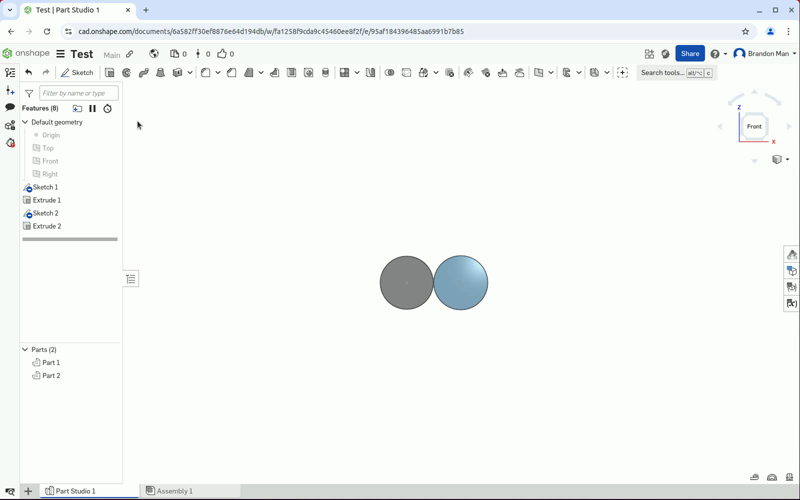
key(shift+7)
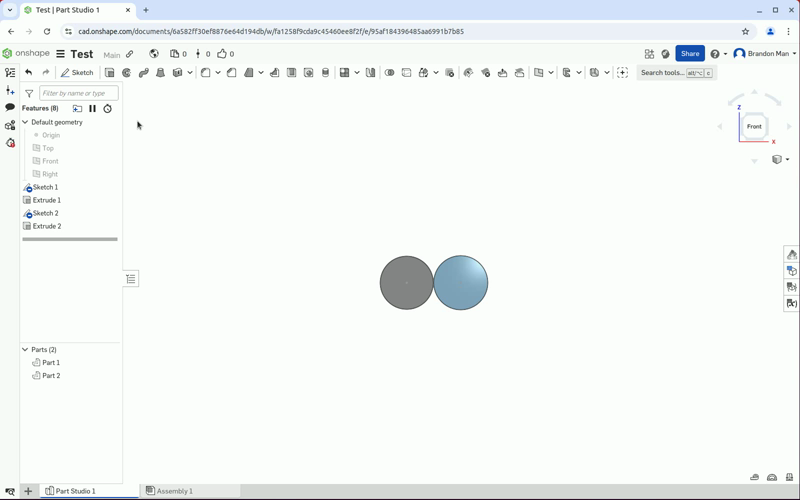
key(left, 2)
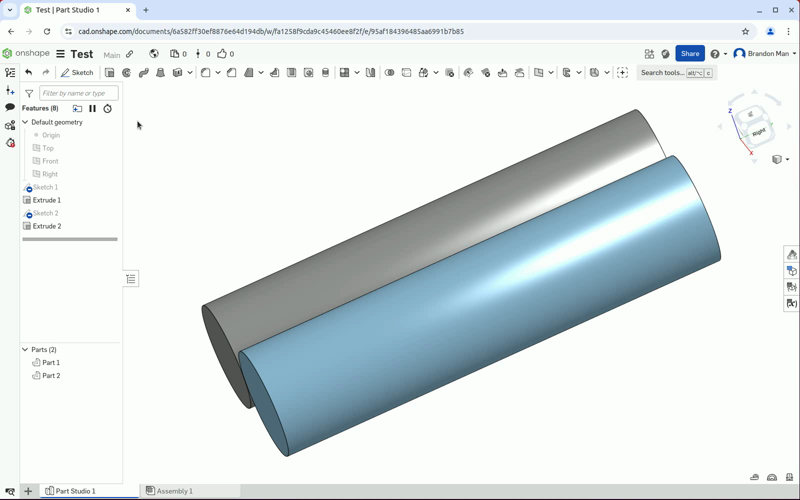
key(down, 2)
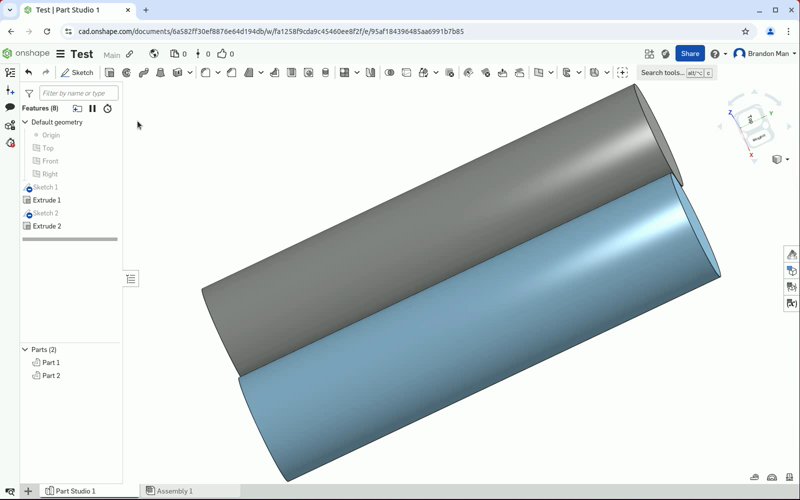
key(up, 2)
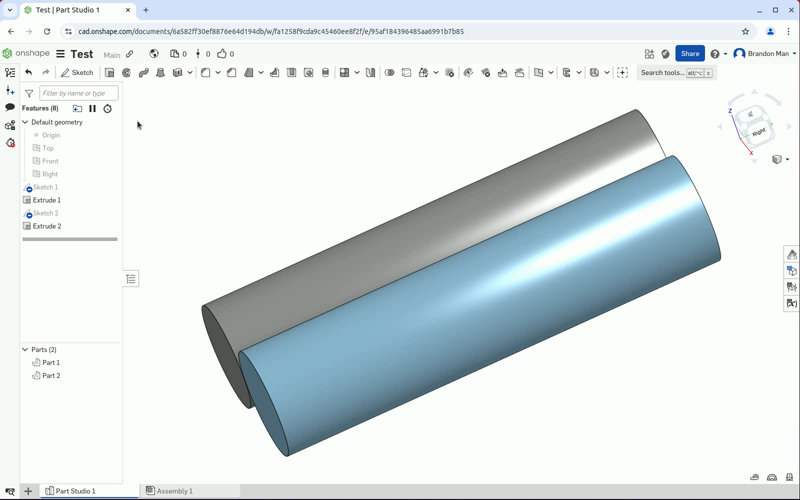
key(right, 2)
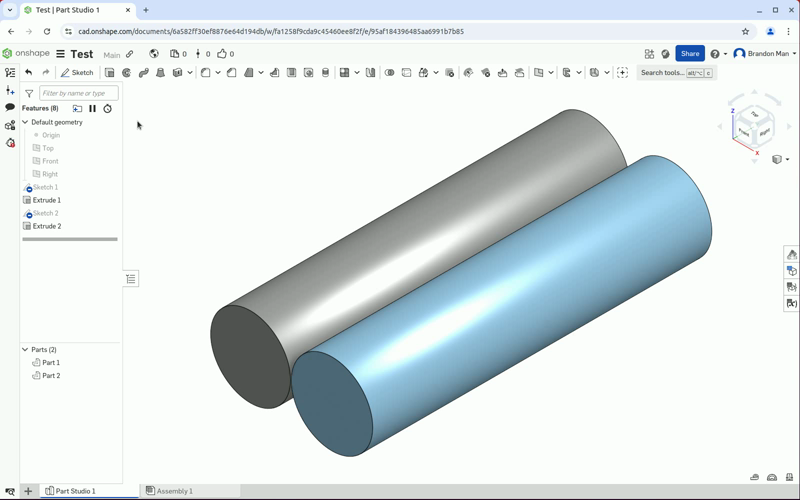
mouse_move(73, 189)
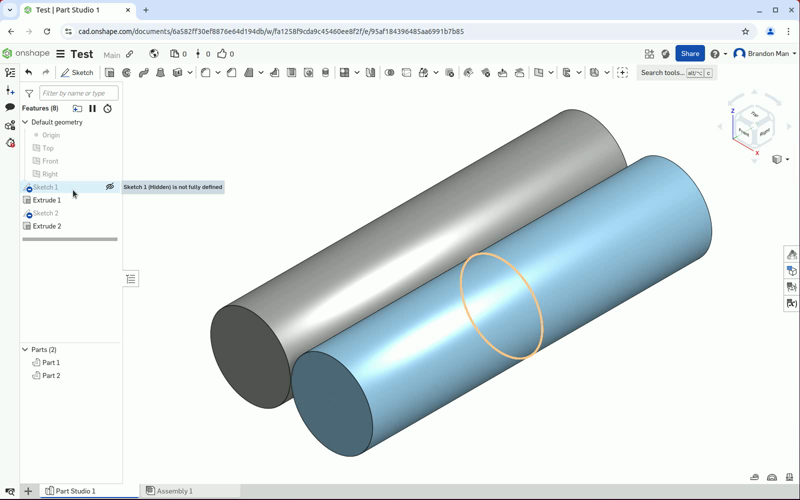
click(73, 189)